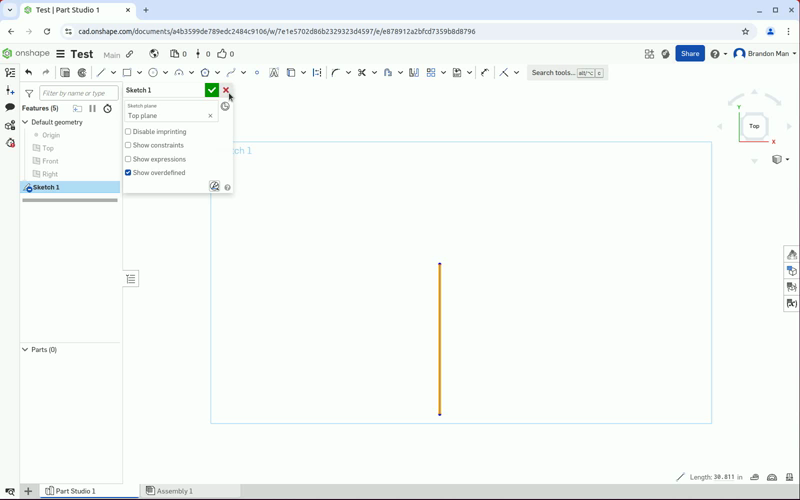
key(shift+h)
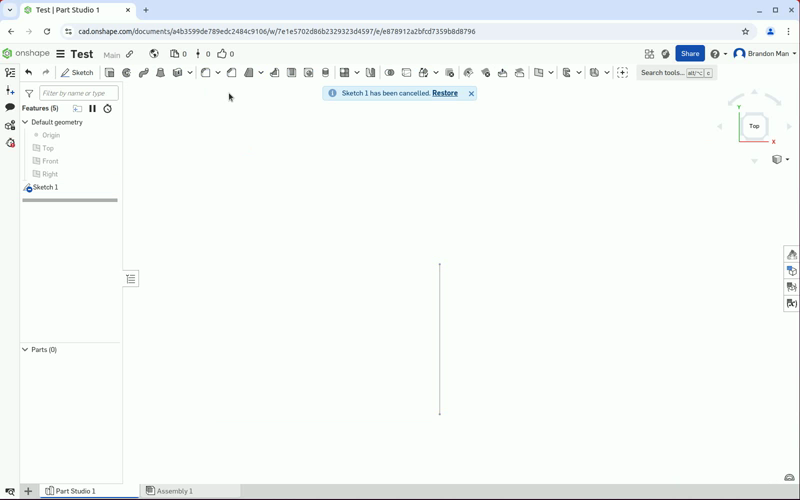
key(shift+s)
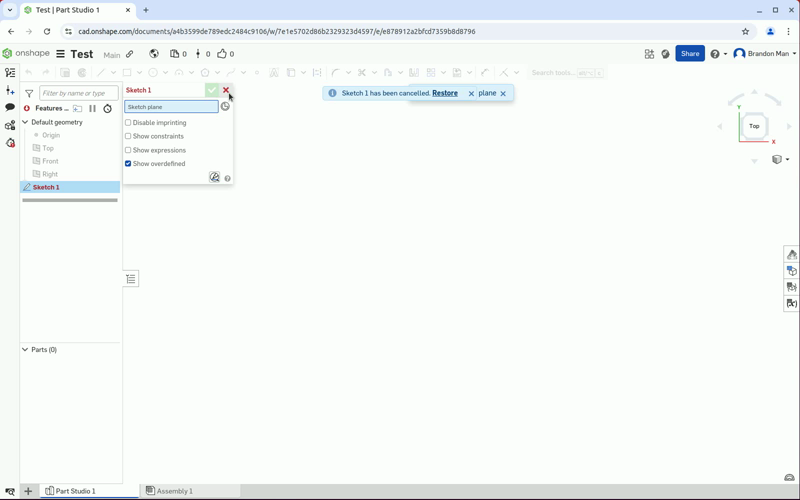
mouse_move(73, 150)
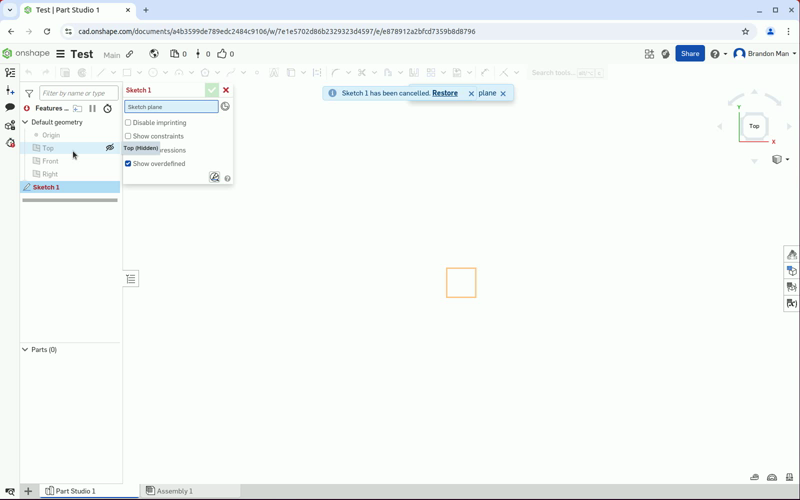
click(73, 150)
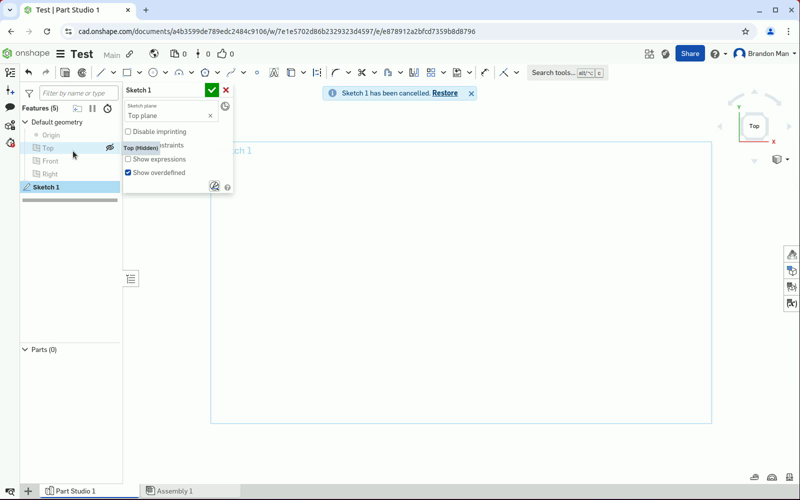
mouse_move(73, 352)
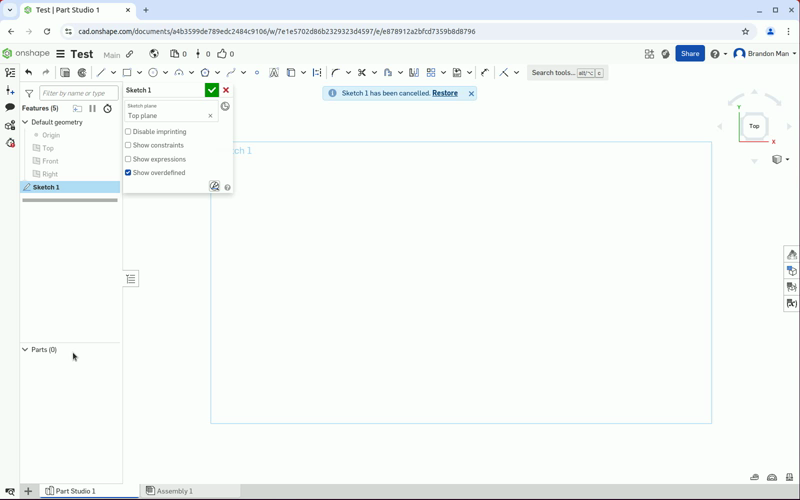
key(y)
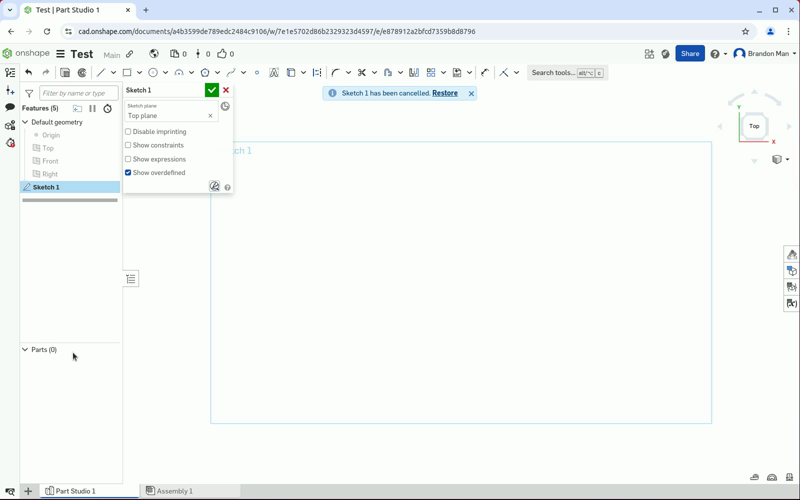
key(c)
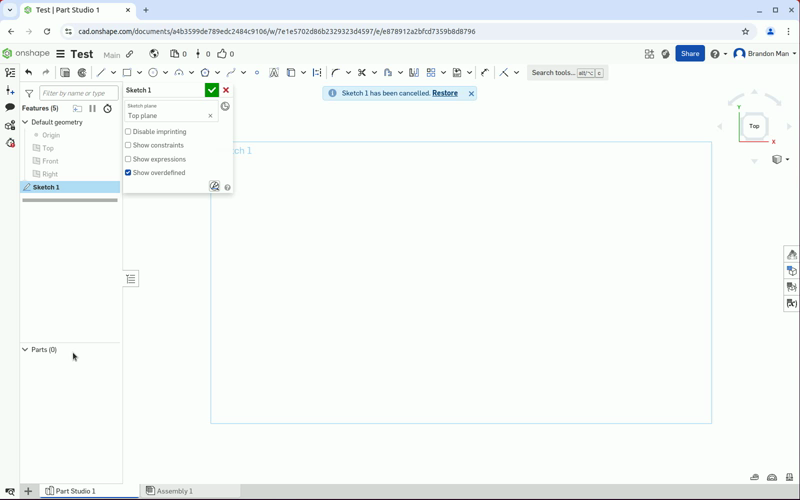
key_down(shift)
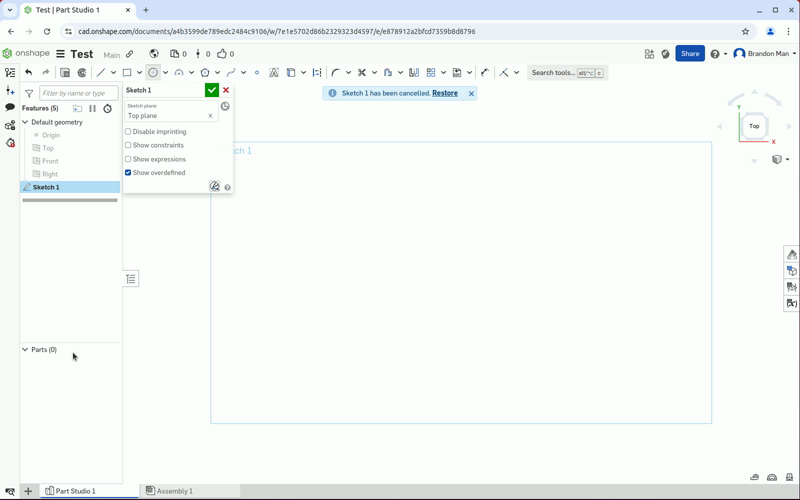
mouse_move(461, 282)
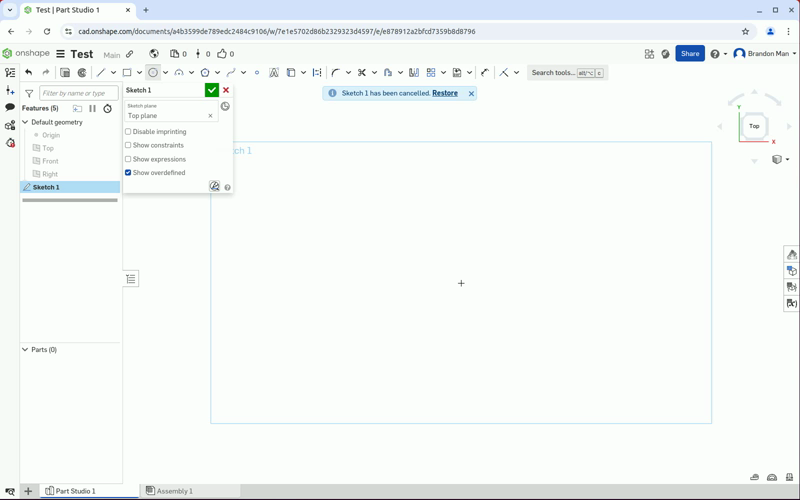
click(461, 282)
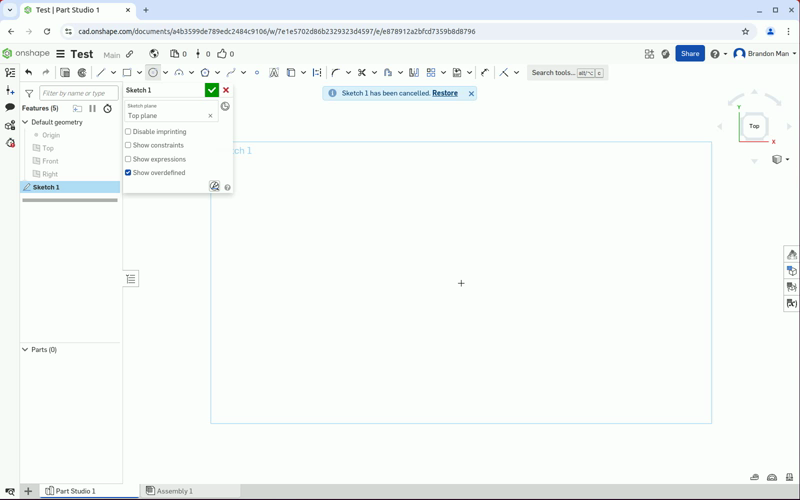
key_up(shift)
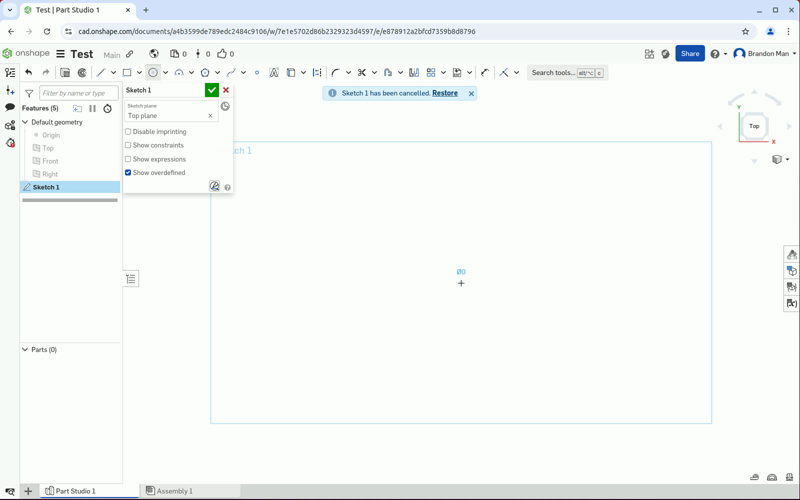
mouse_move(574, 282)
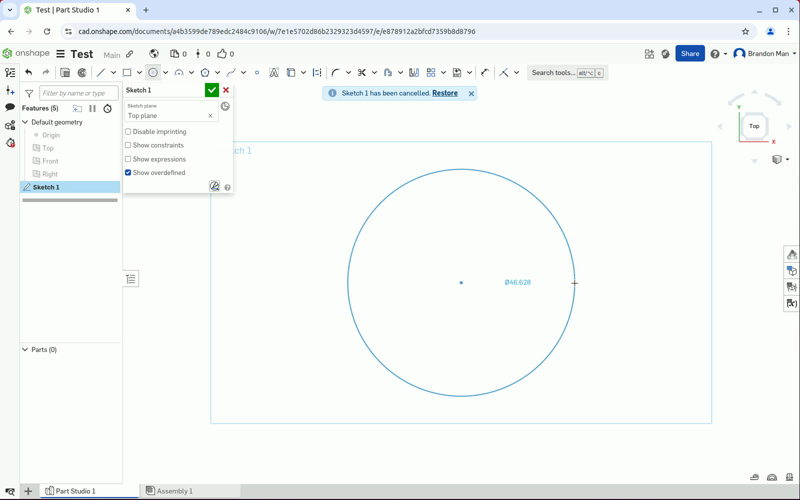
click(574, 282)
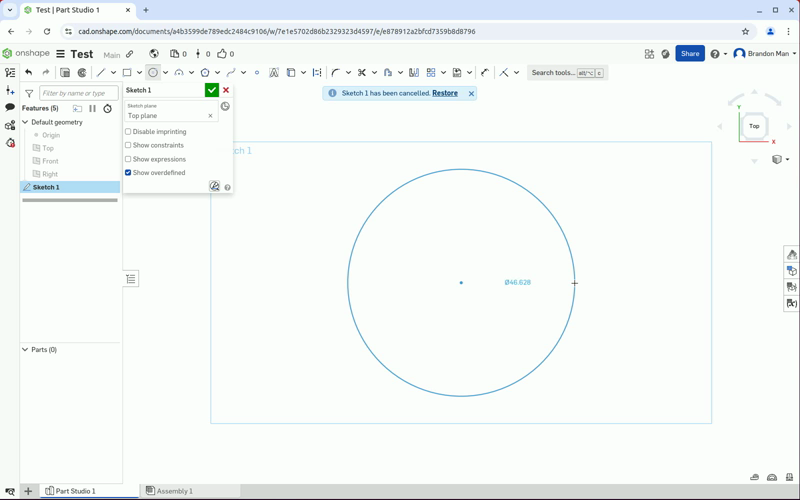
key(esc)
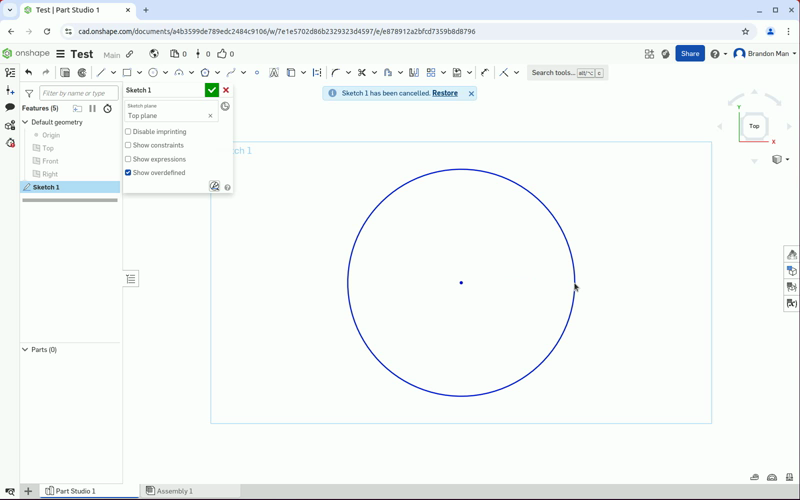
key(c)
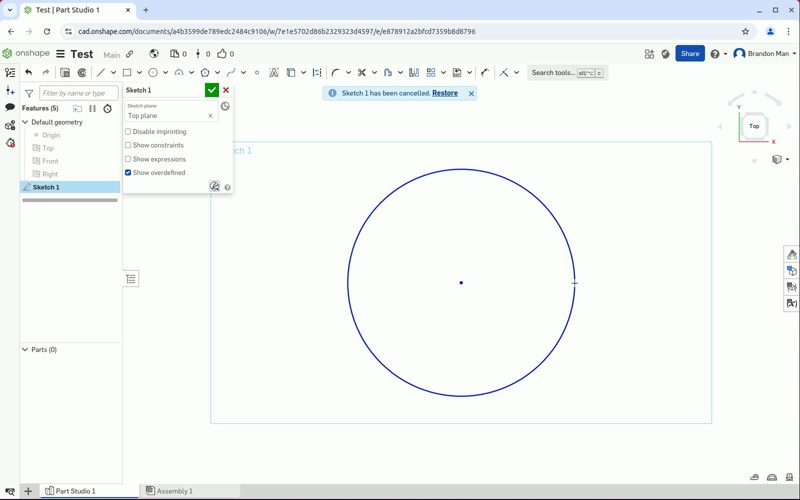
key_down(shift)
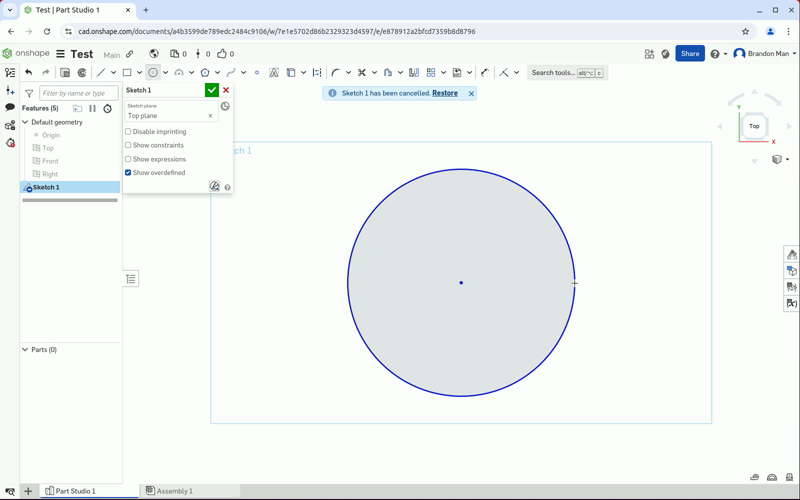
mouse_move(461, 282)
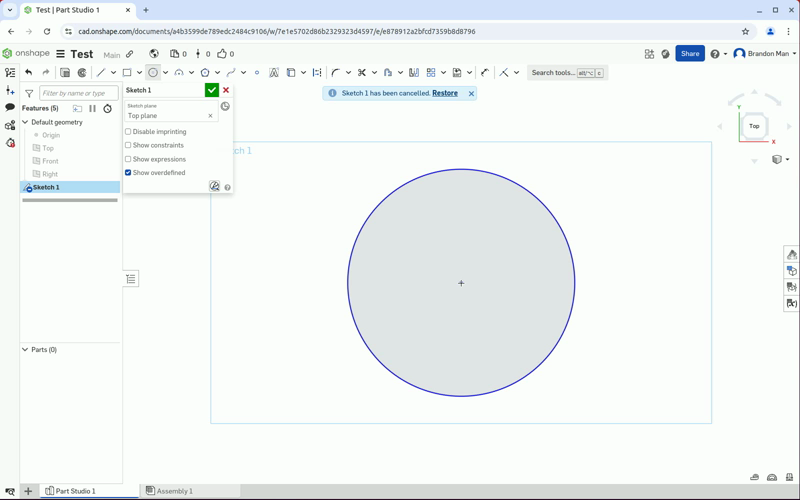
click(461, 282)
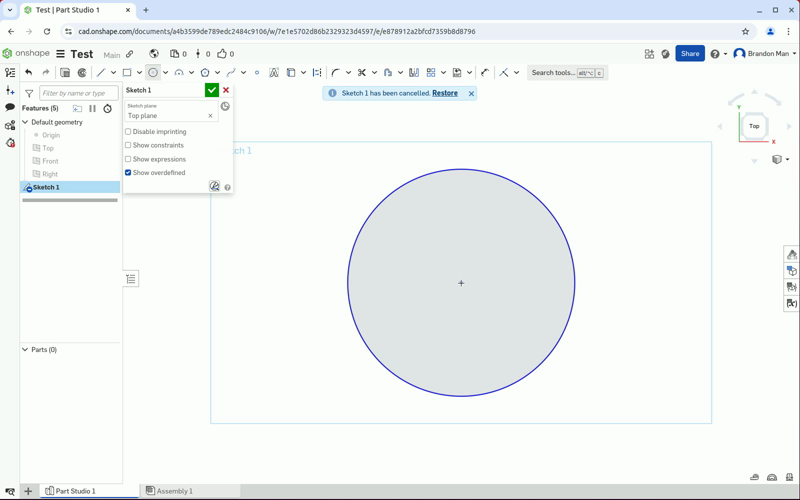
key_up(shift)
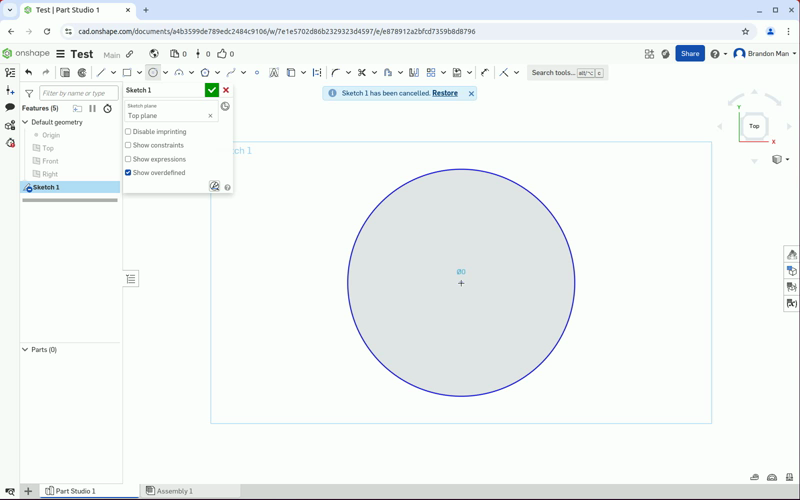
mouse_move(558, 282)
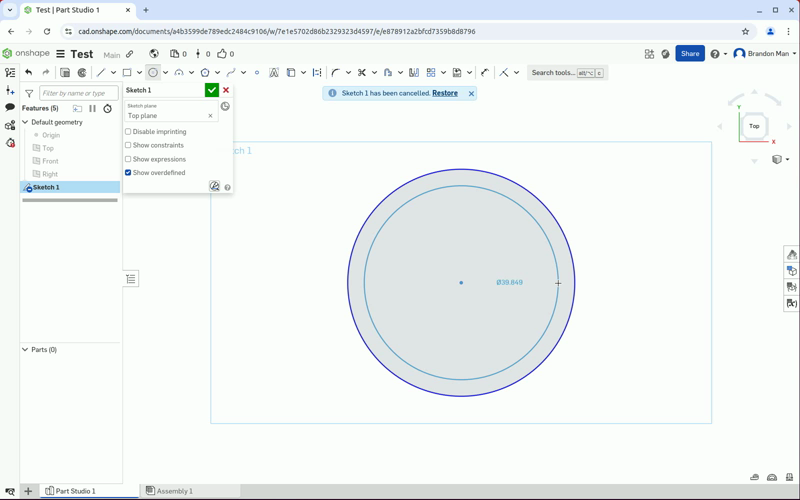
click(558, 282)
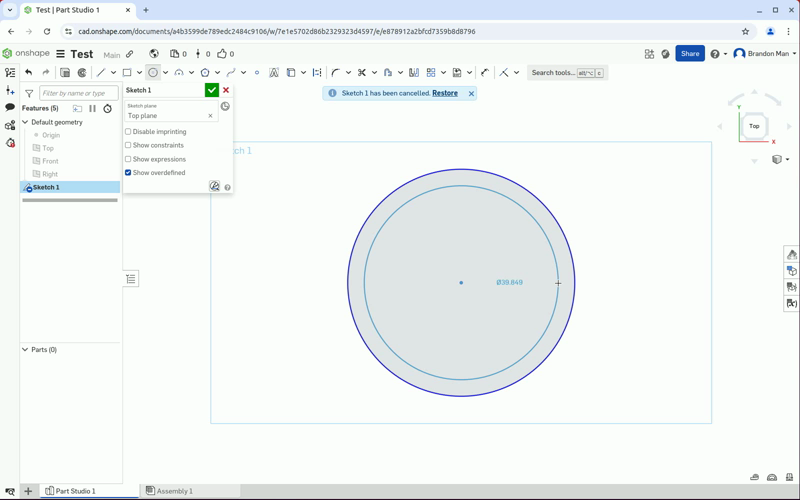
key(esc)
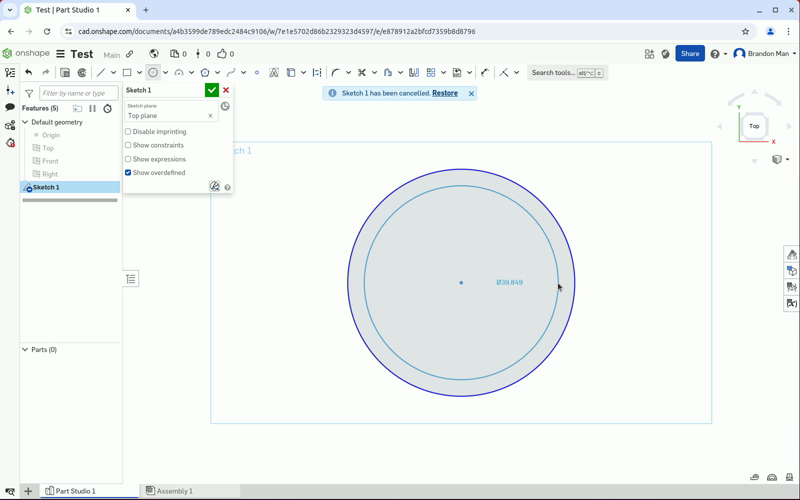
mouse_move(417, 378)
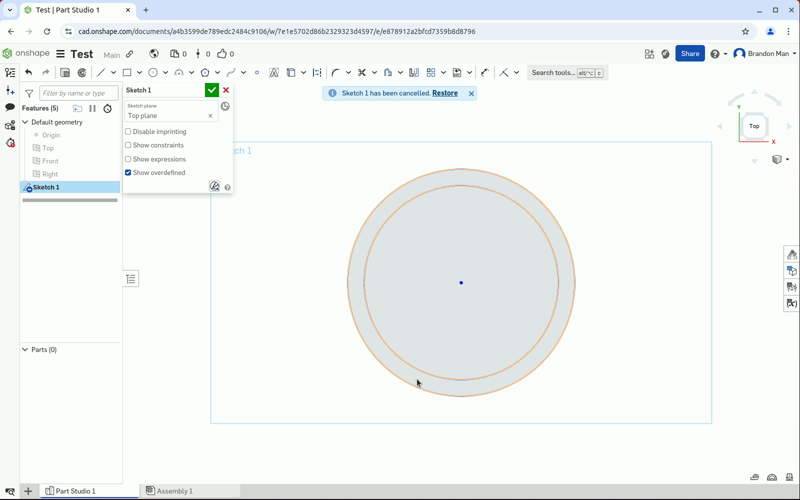
click(417, 378)
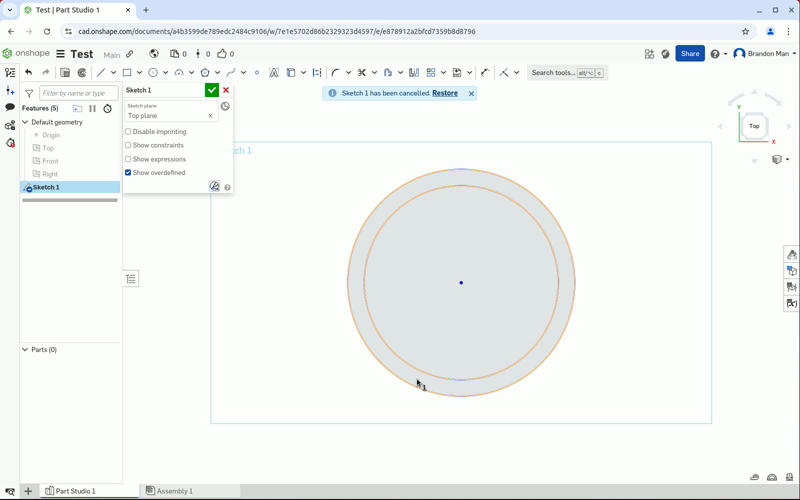
mouse_move(73, 352)
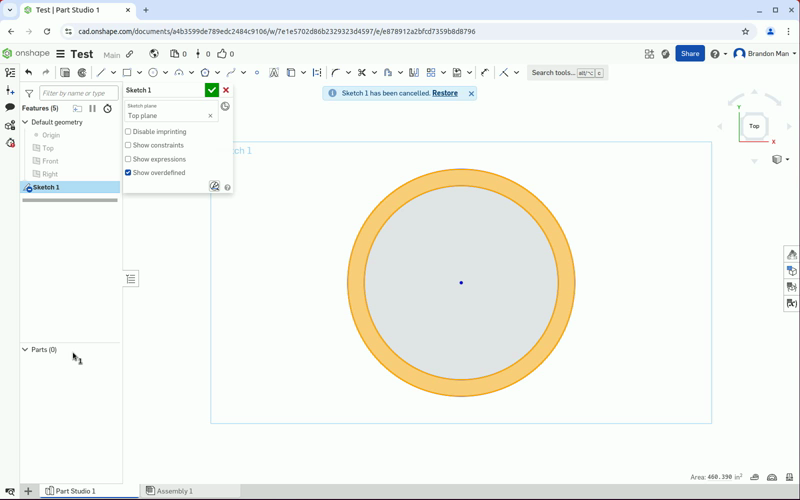
key(shift+y)
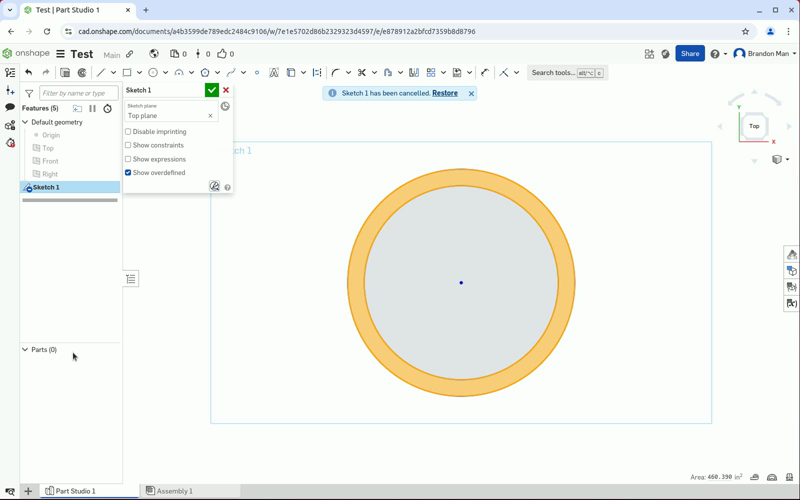
key(shift+e)
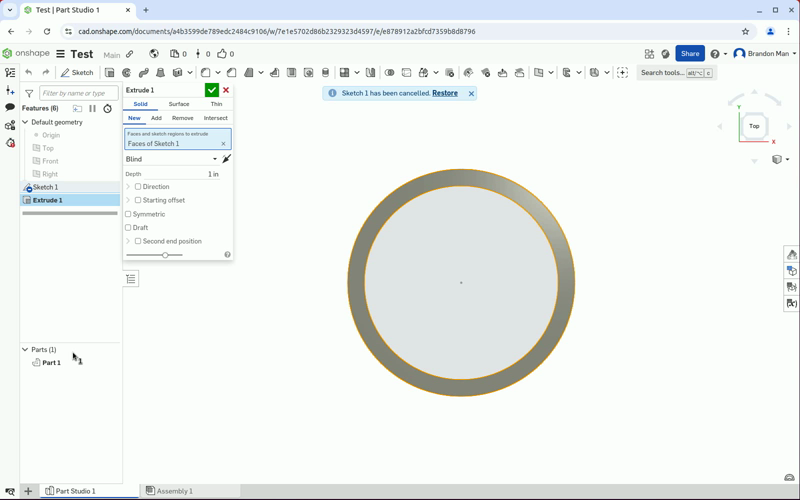
mouse_move(143, 106)
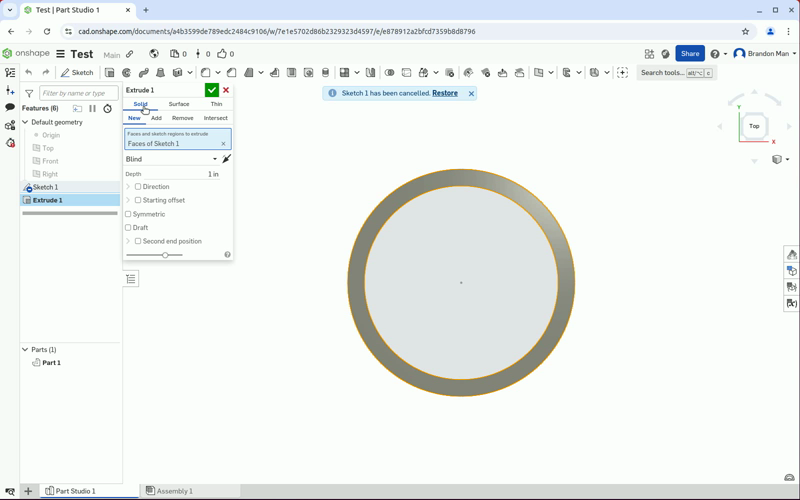
click(143, 106)
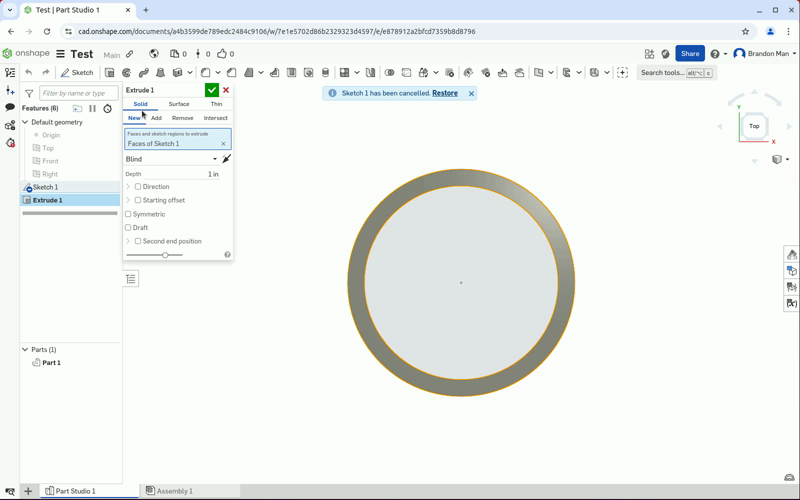
mouse_move(137, 120)
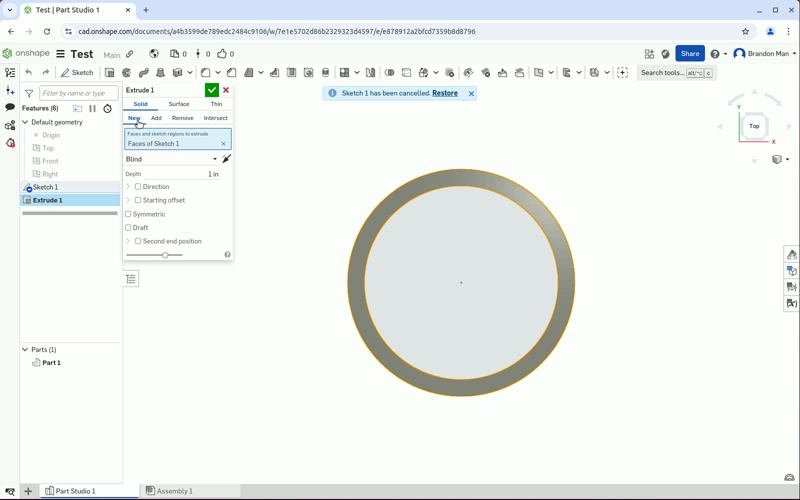
click(137, 120)
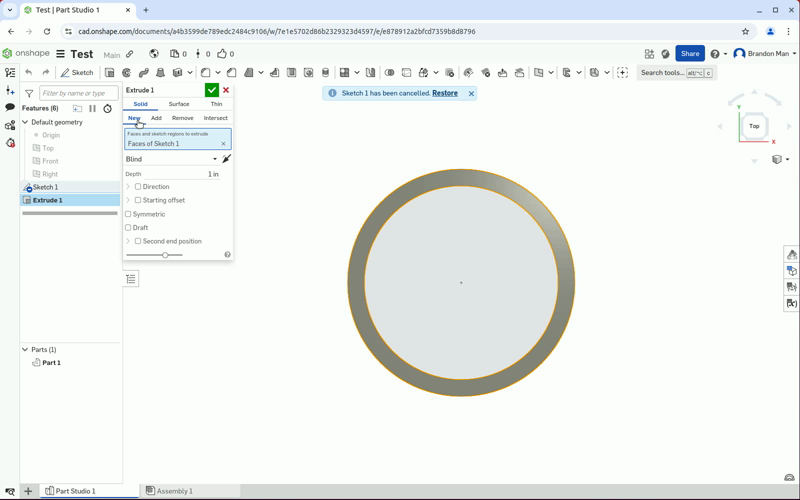
key(tab, 4)
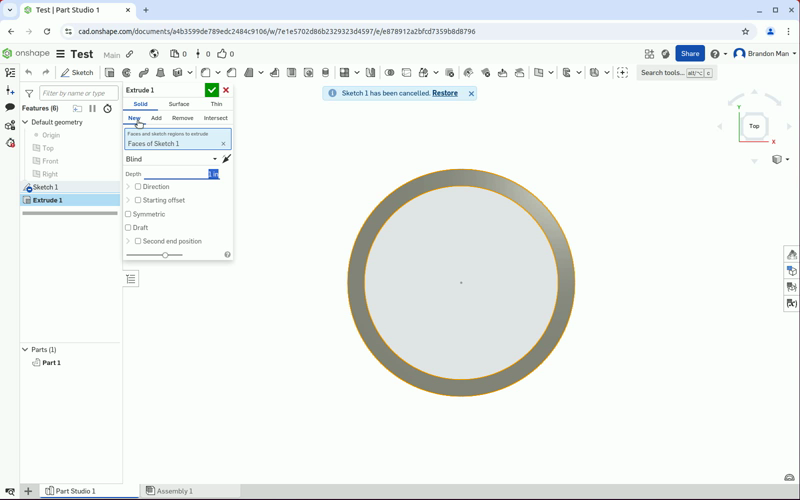
text(4.092)
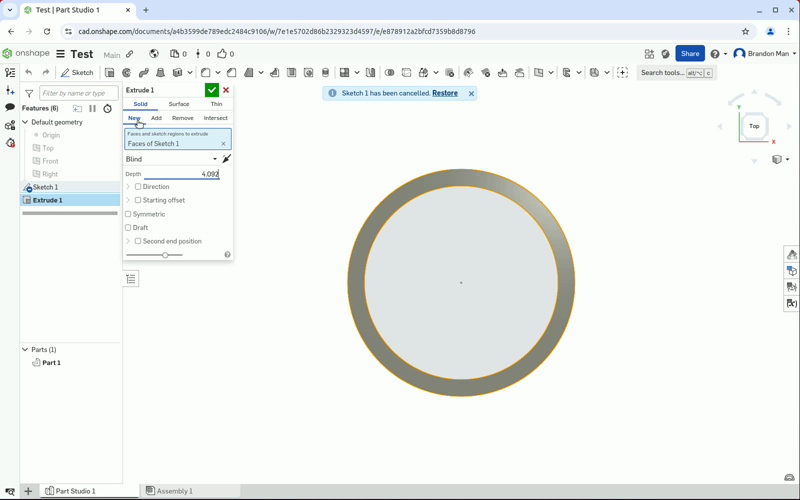
key(enter)
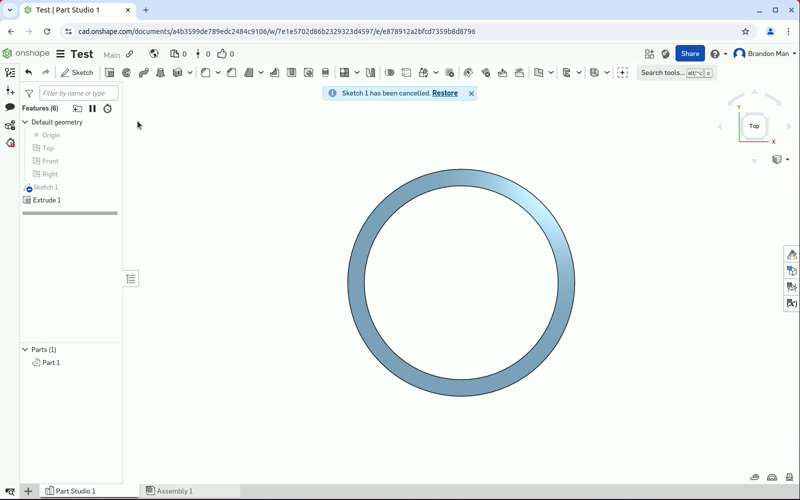
key(shift+h)
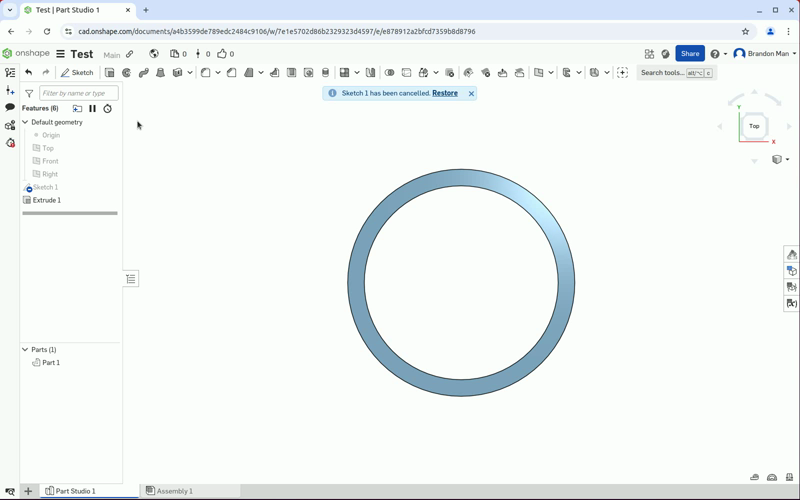
key(shift+h)
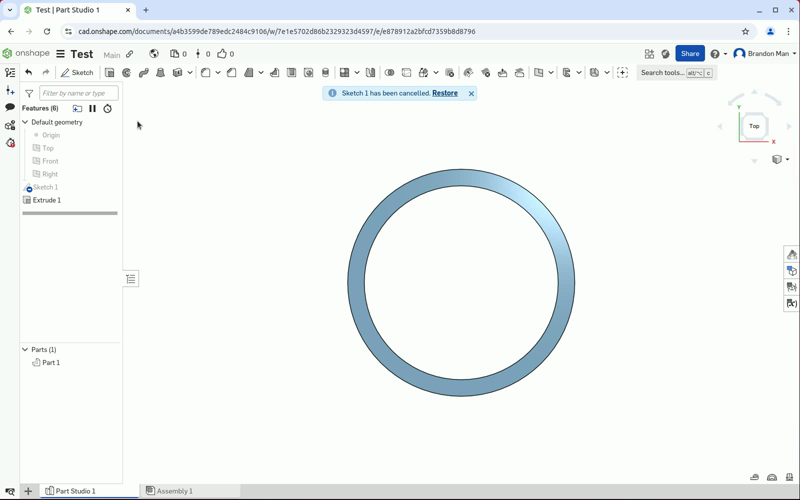
mouse_move(73, 189)
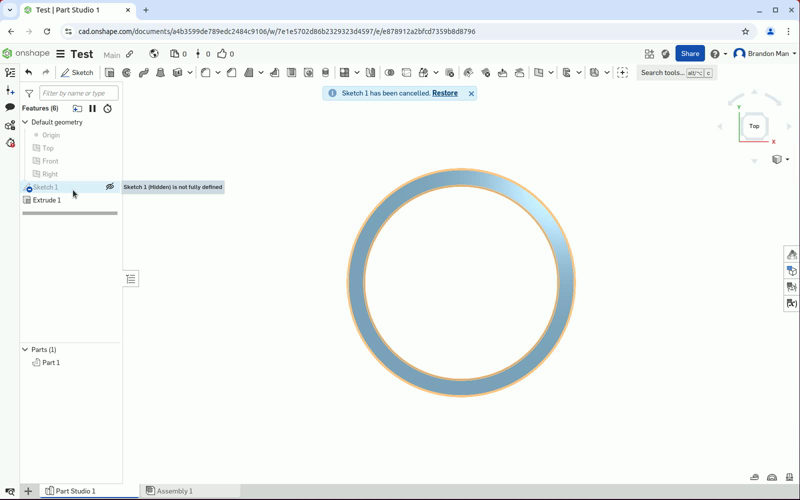
click(73, 189)
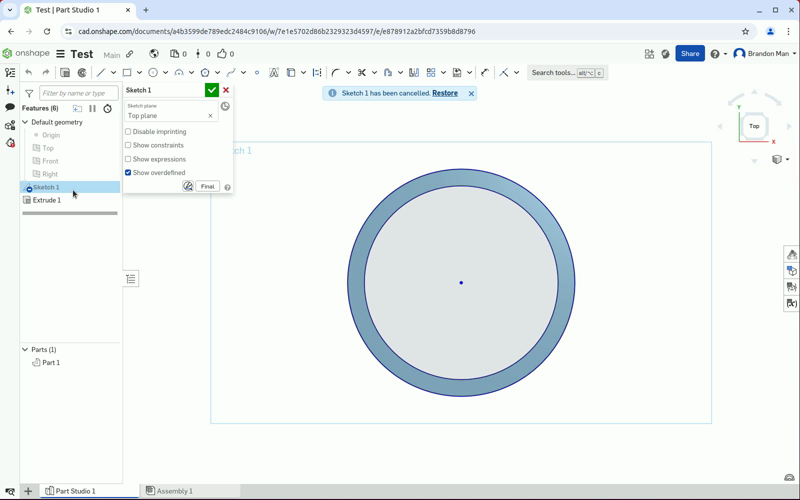
mouse_move(229, 92)
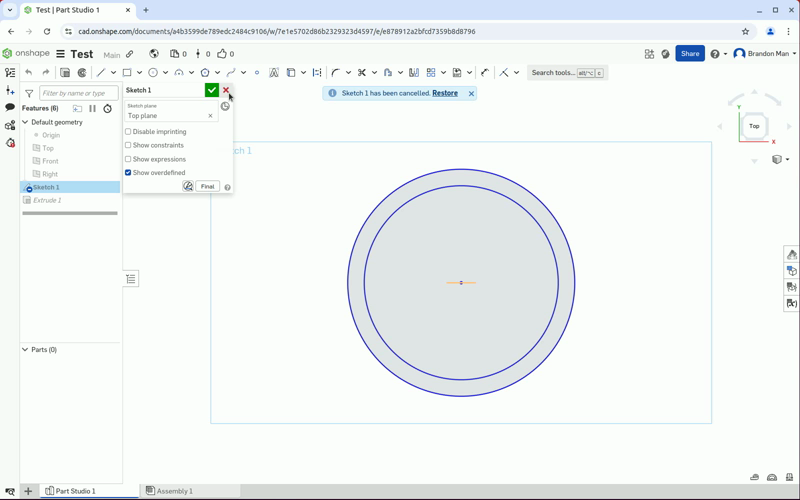
click(229, 92)
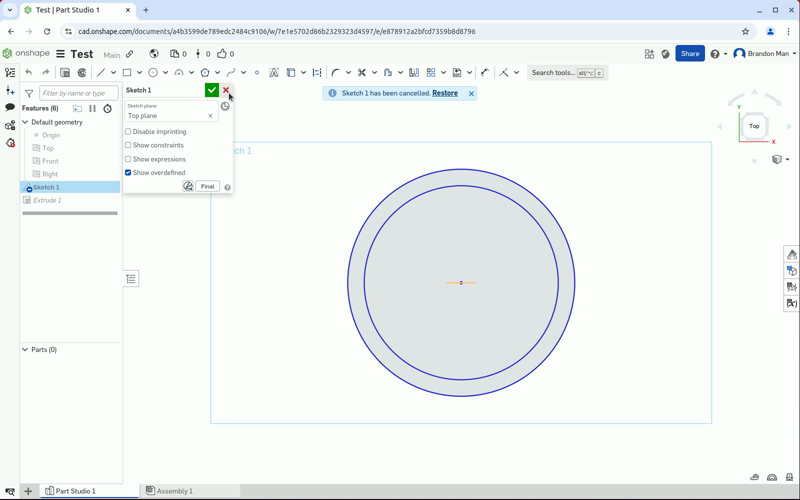
key(shift+s)
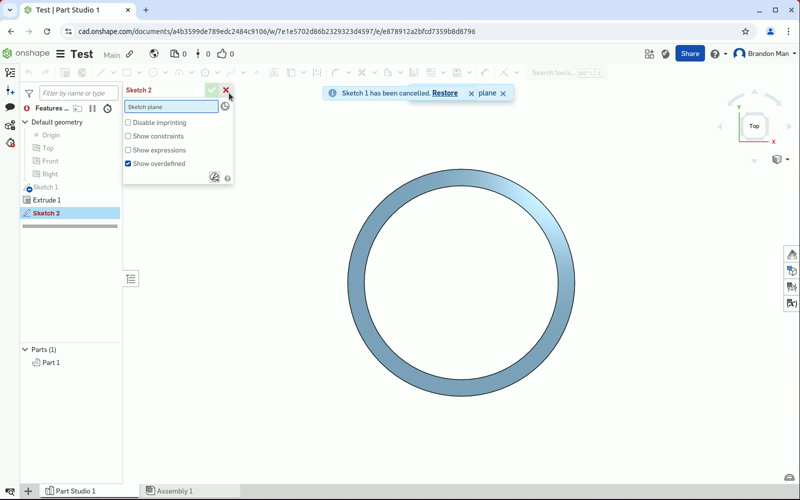
mouse_move(73, 150)
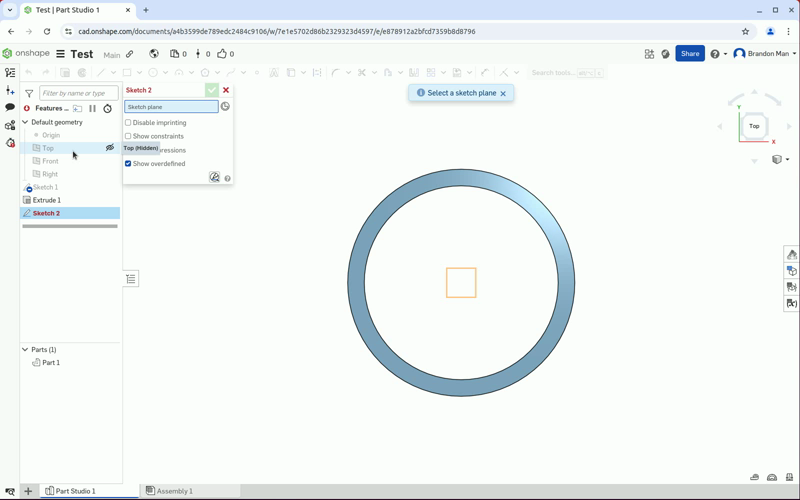
click(73, 150)
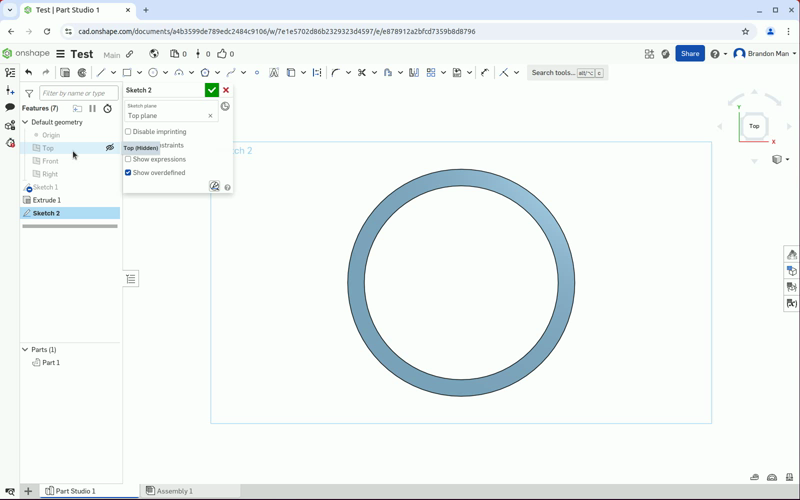
mouse_move(73, 352)
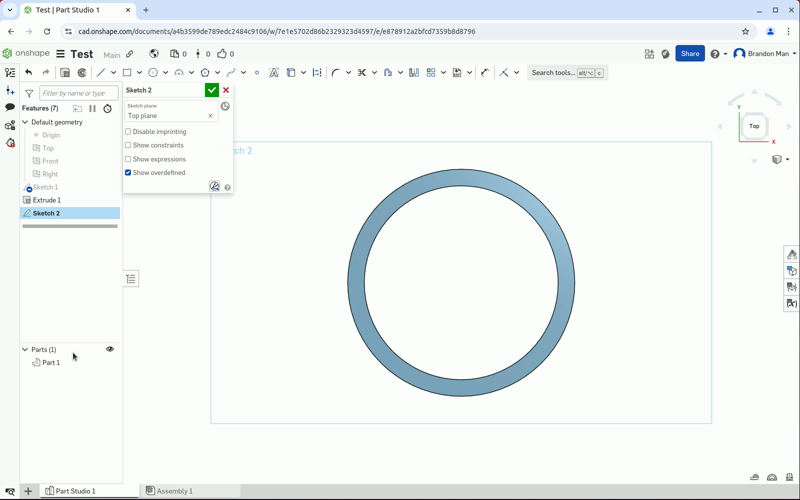
key(y)
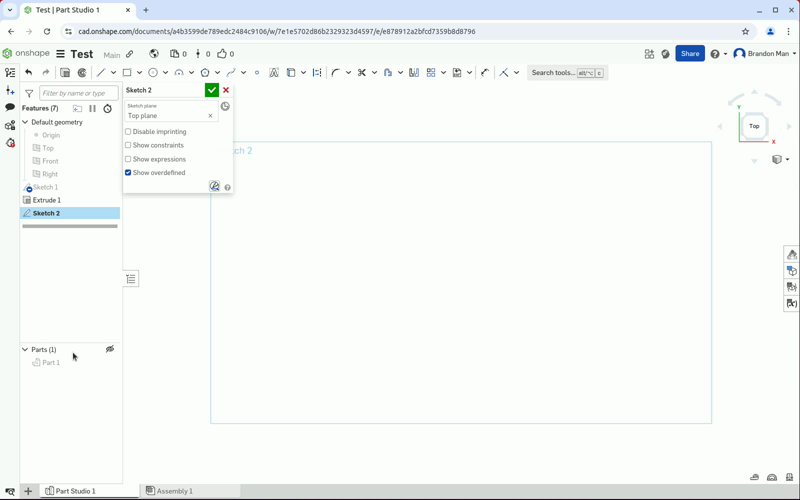
key(c)
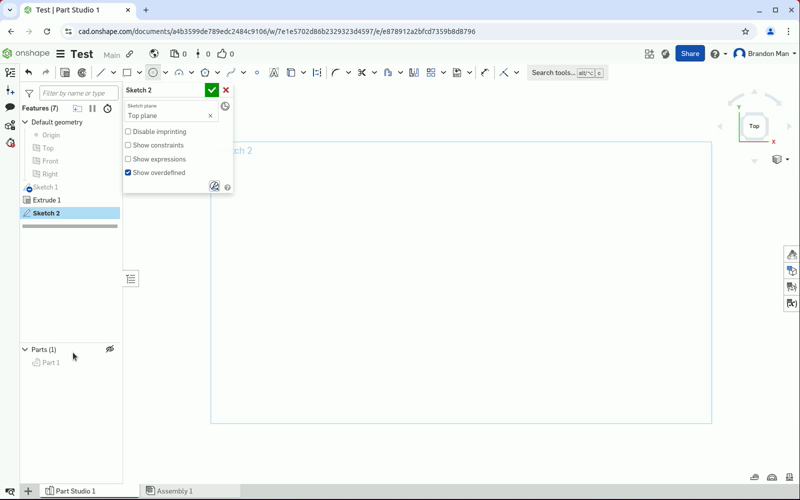
key_down(shift)
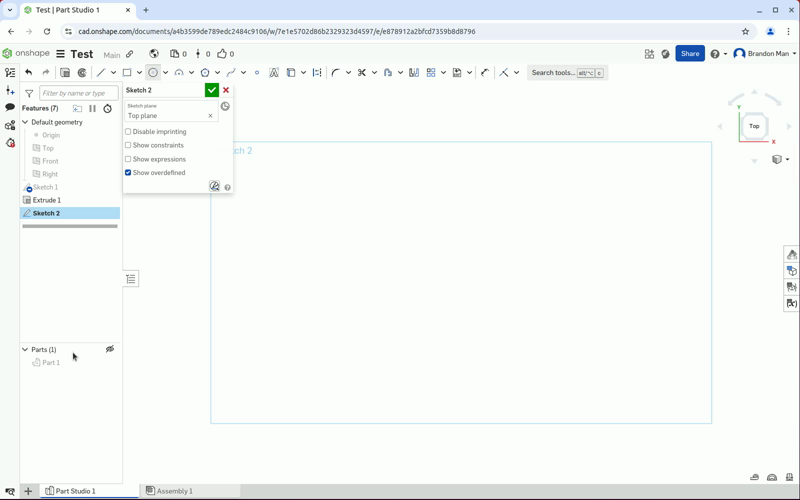
mouse_move(461, 282)
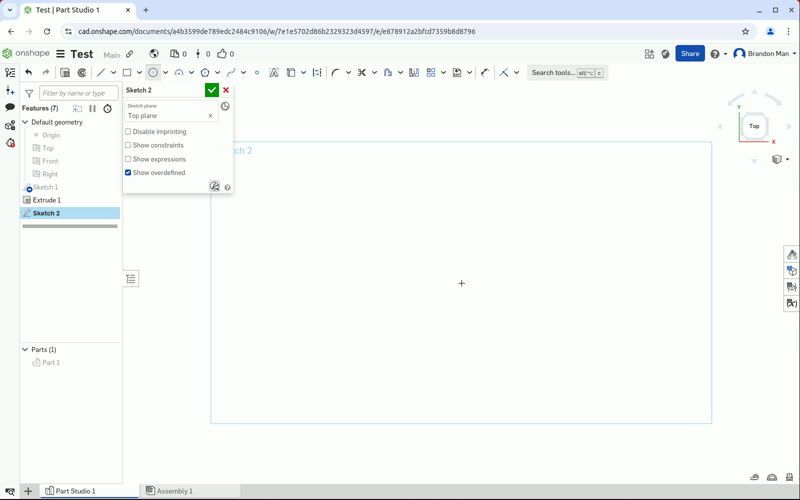
click(461, 282)
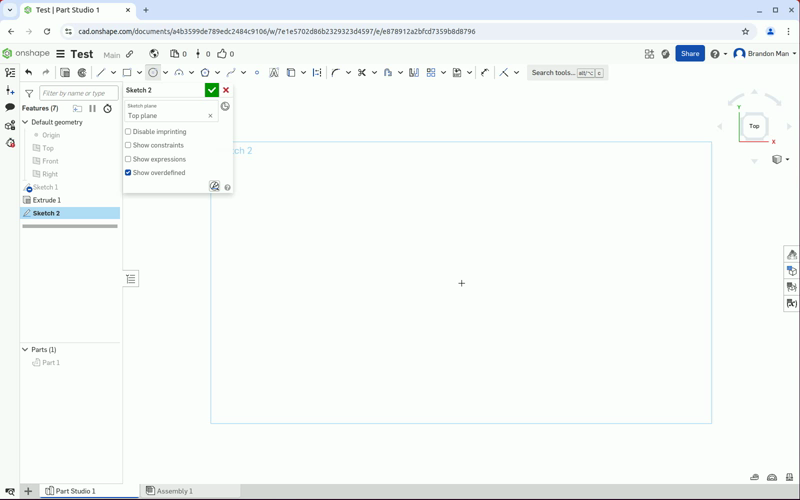
key_up(shift)
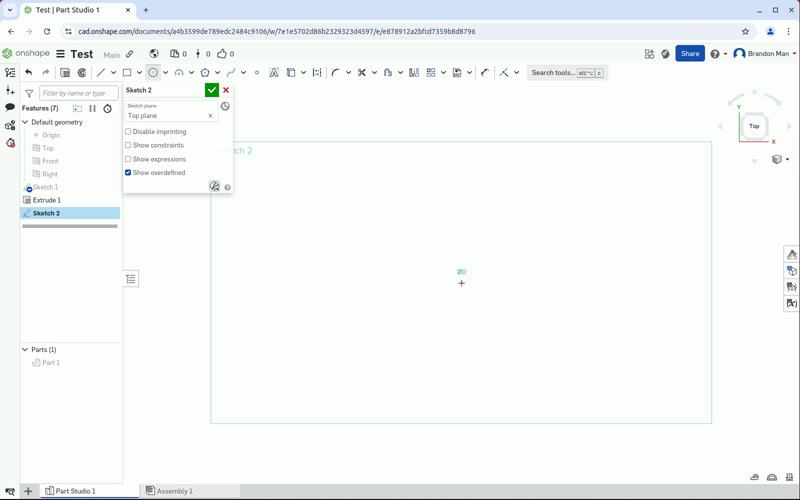
mouse_move(560, 282)
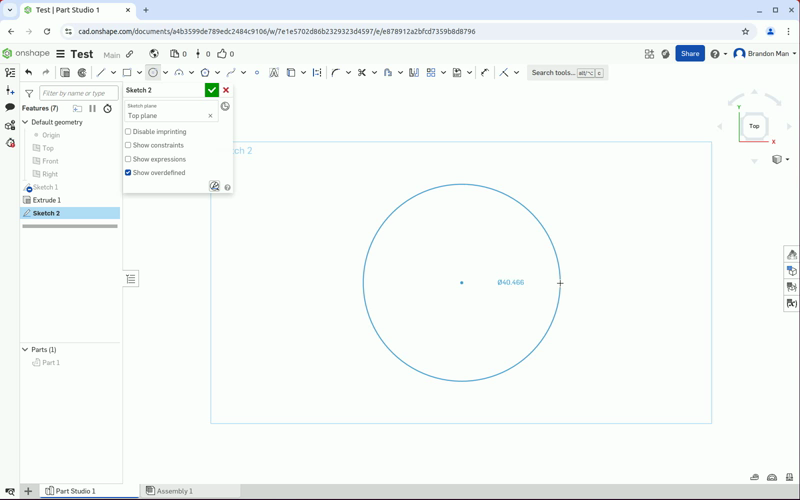
click(560, 282)
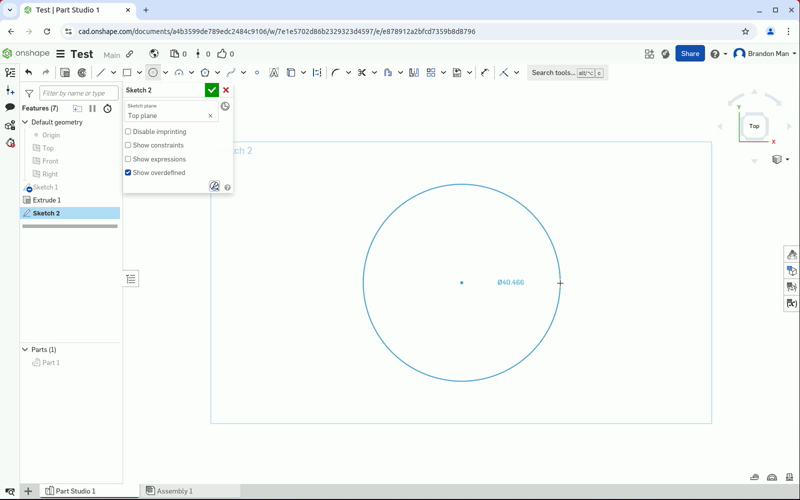
key(esc)
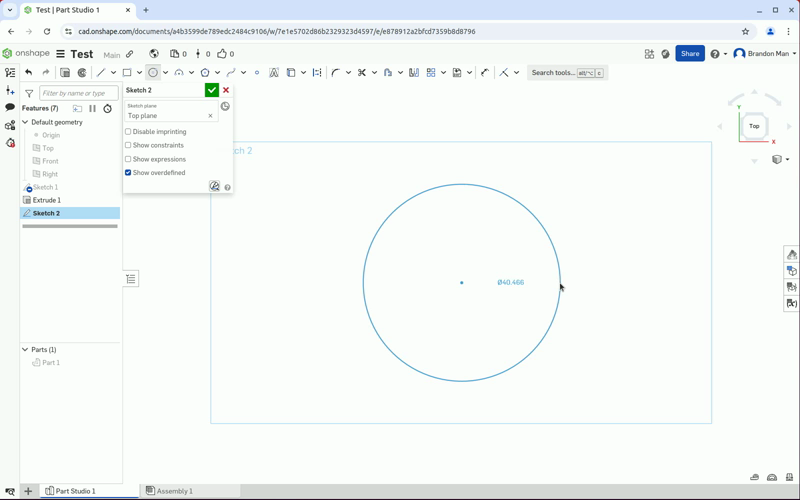
key(c)
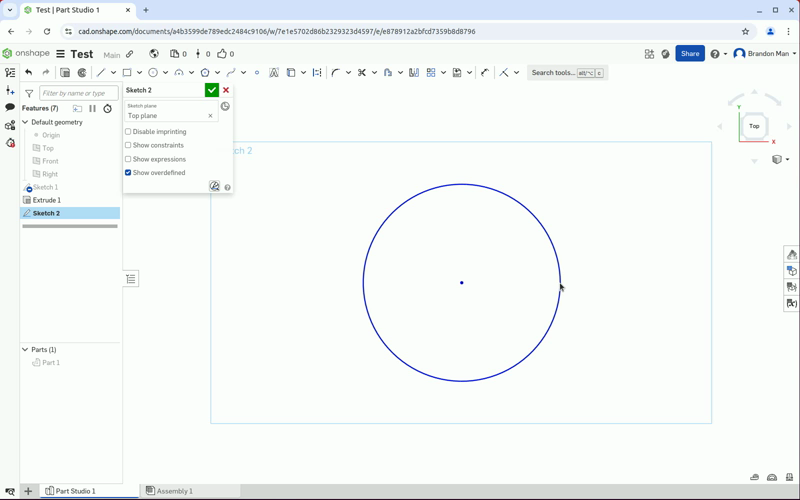
key_down(shift)
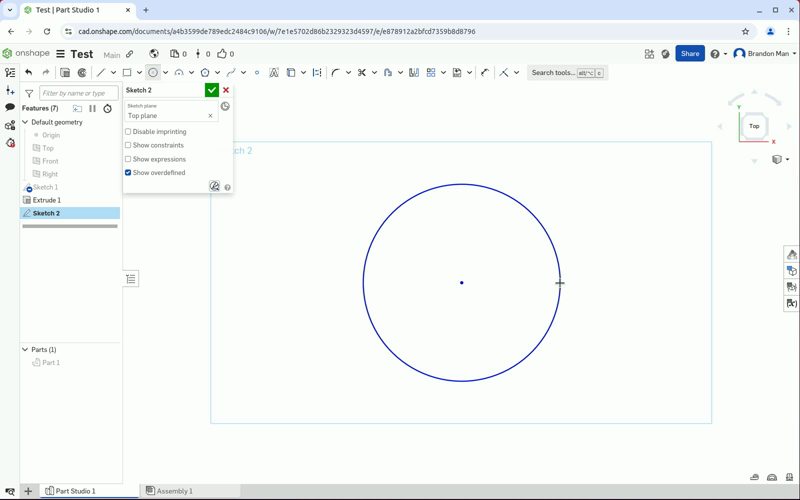
mouse_move(461, 282)
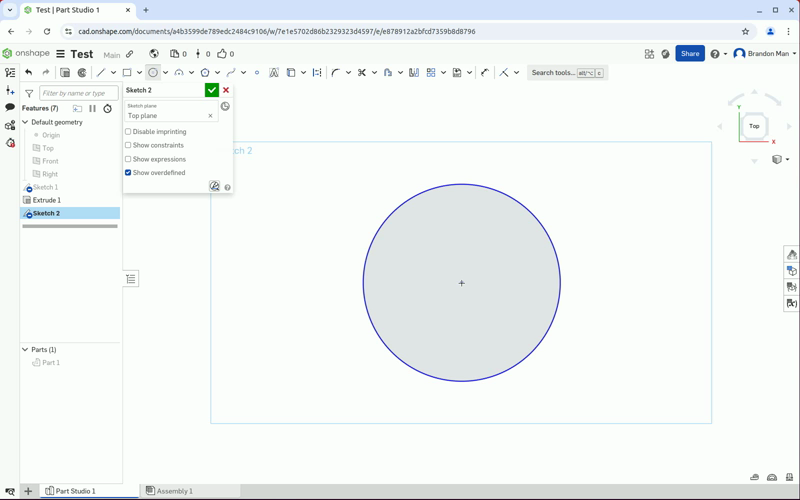
click(461, 282)
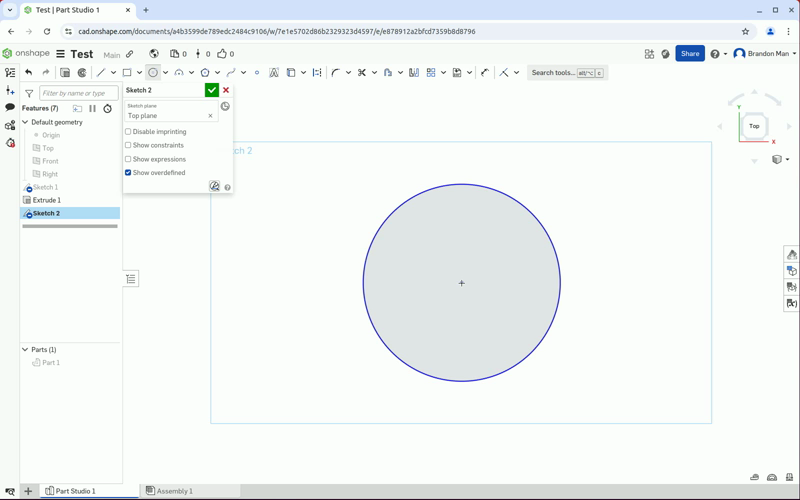
key_up(shift)
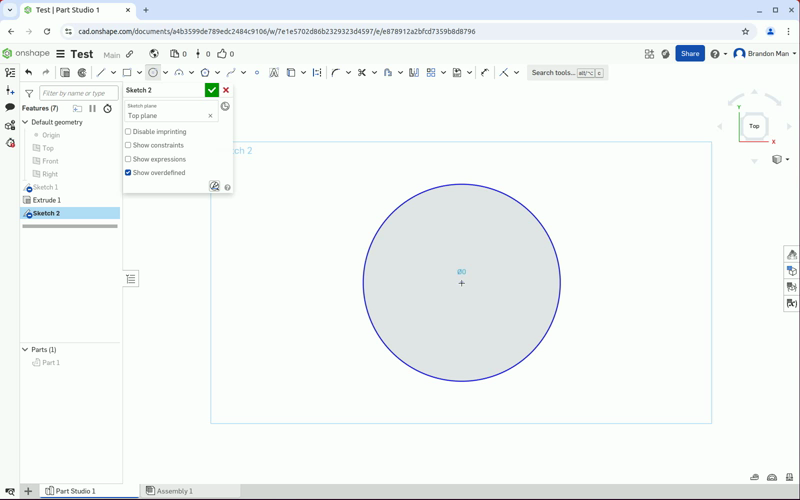
mouse_move(490, 282)
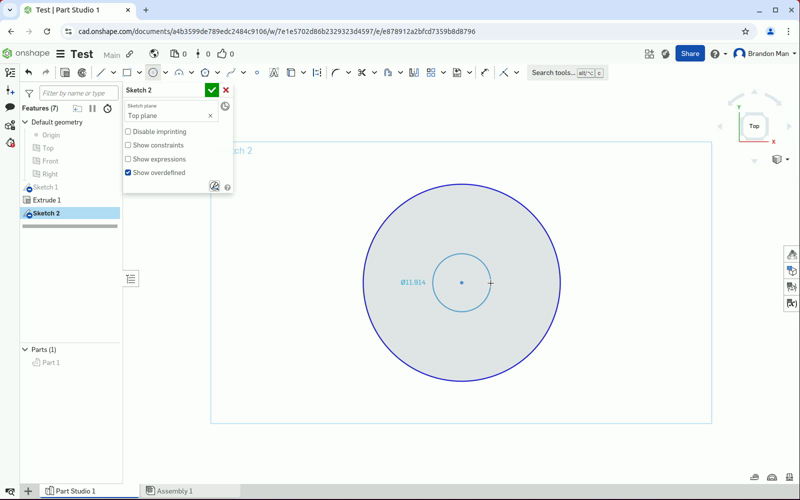
click(490, 282)
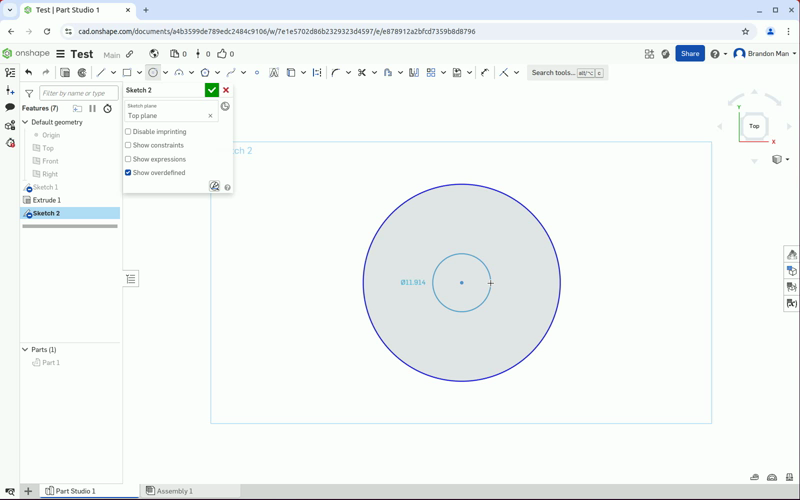
key(esc)
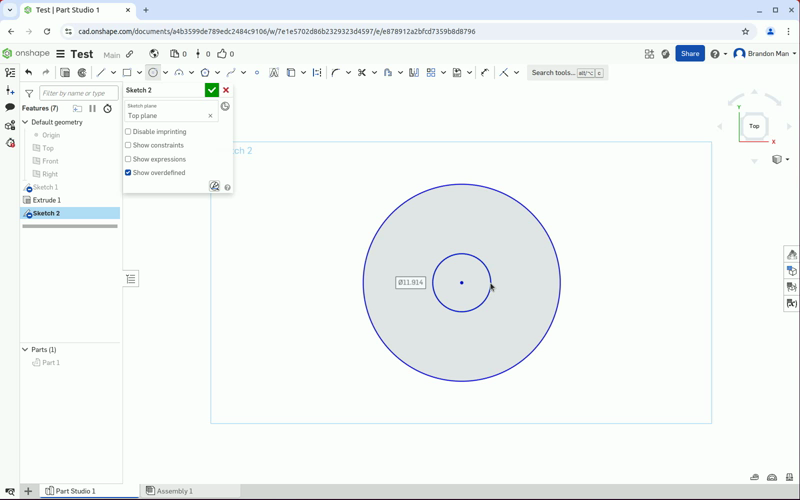
mouse_move(391, 287)
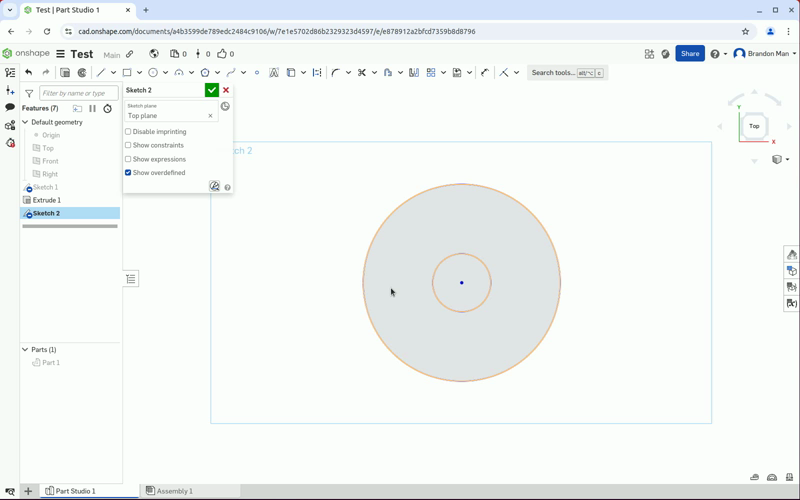
click(391, 287)
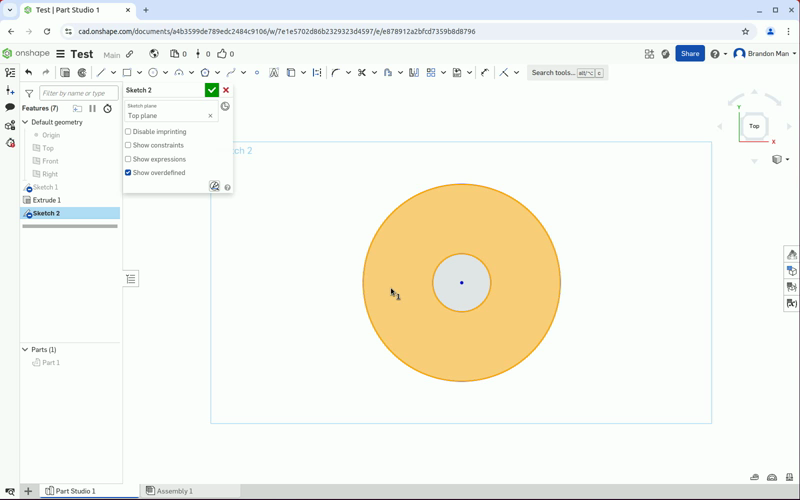
mouse_move(73, 352)
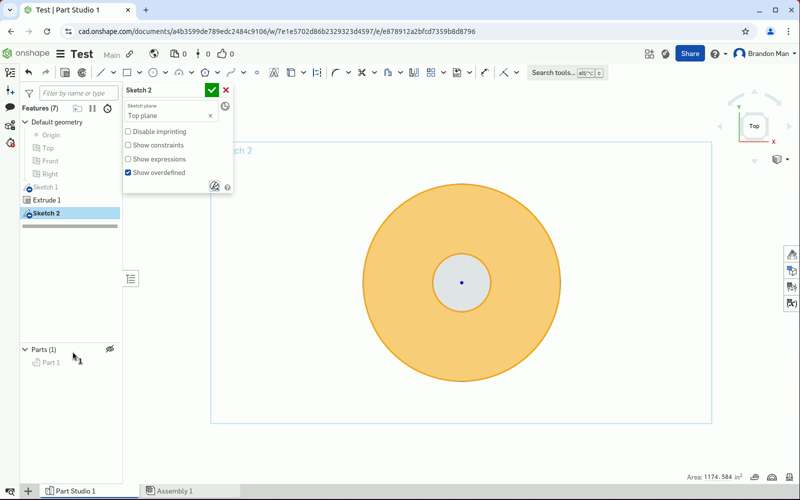
key(shift+y)
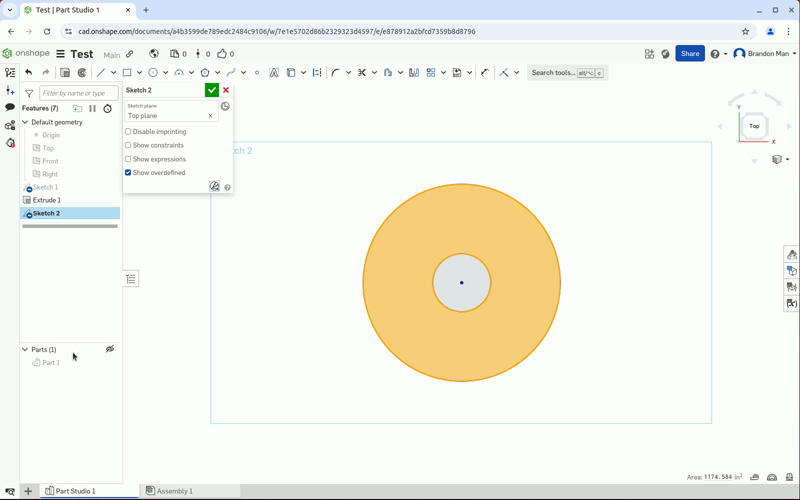
key(shift+e)
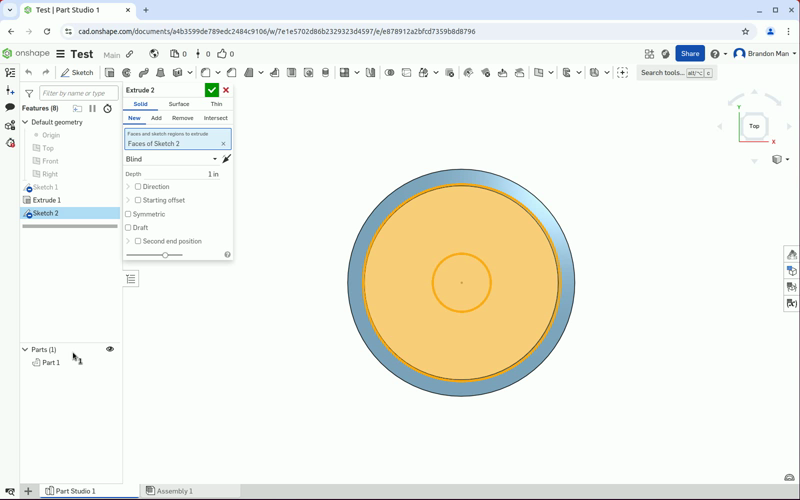
mouse_move(143, 106)
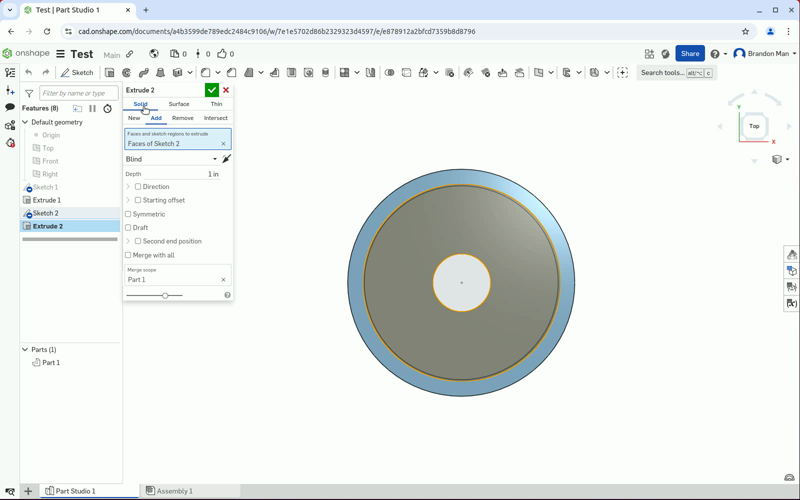
click(143, 106)
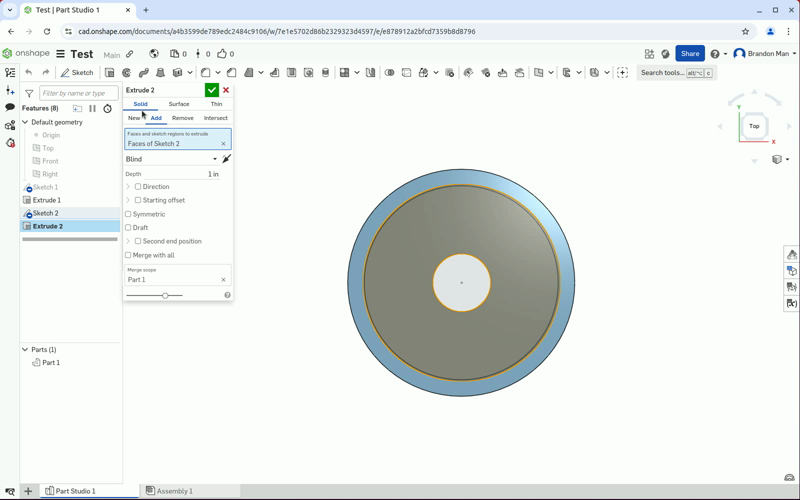
mouse_move(137, 120)
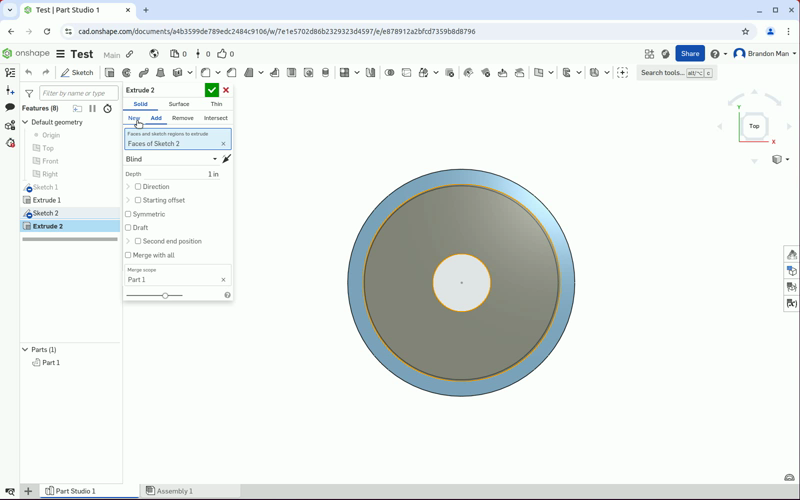
click(137, 120)
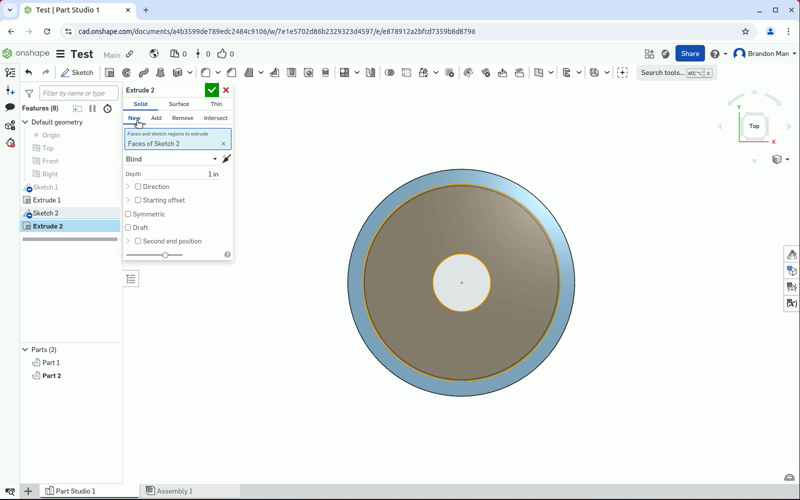
key(tab, 4)
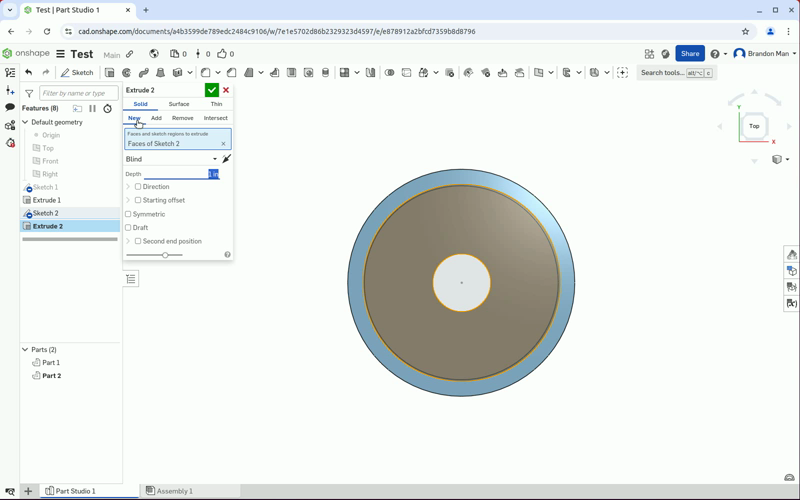
text(16.128)
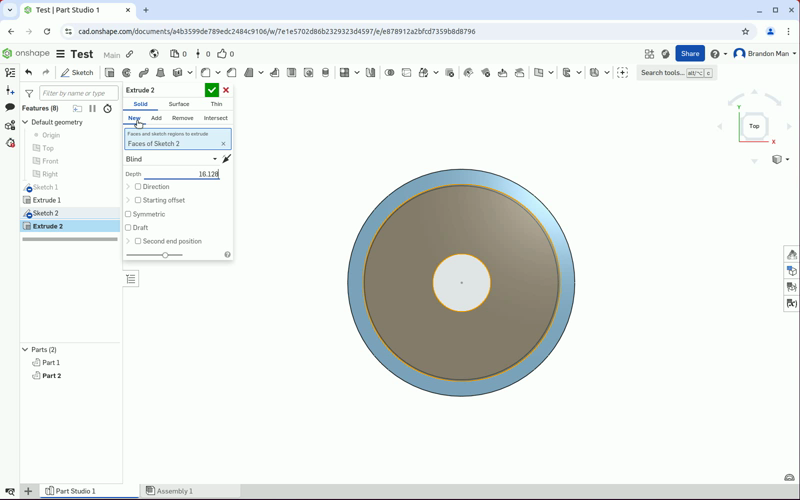
key(enter)
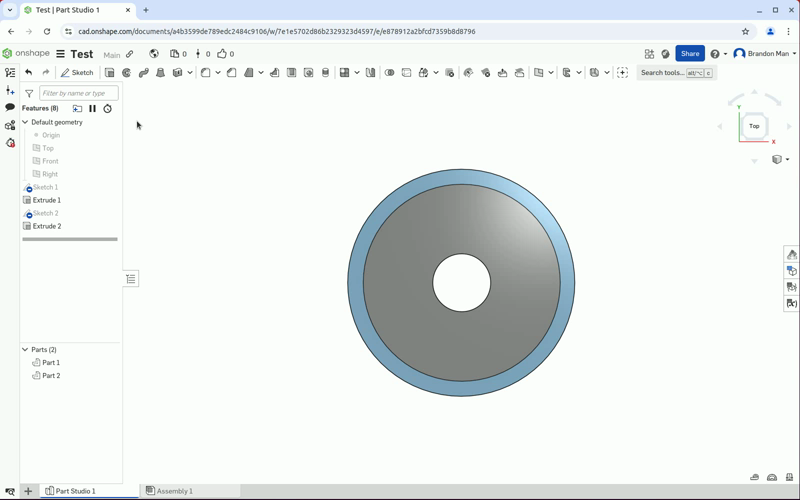
key(shift+h)
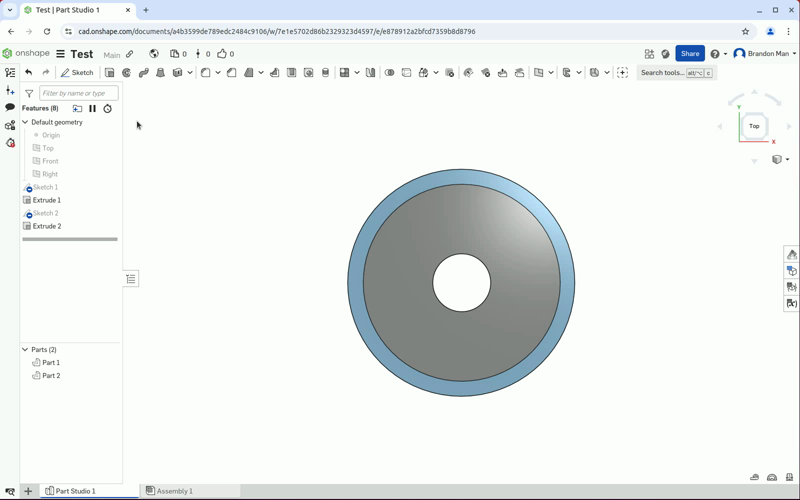
key(shift+h)
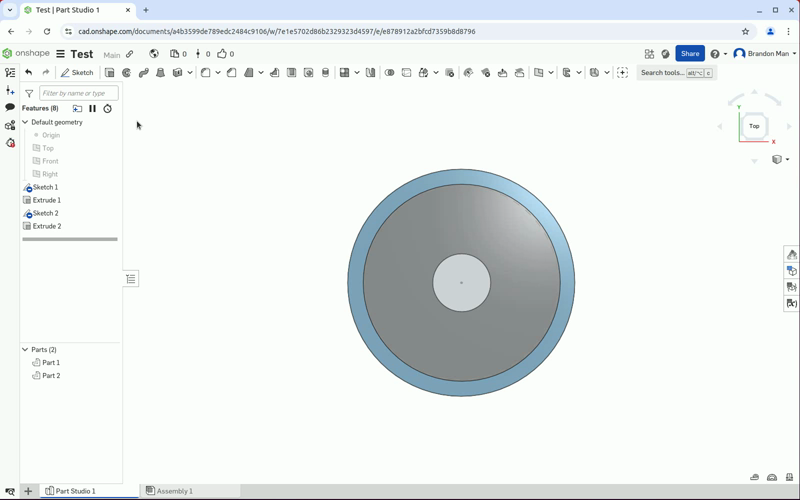
key(shift+7)
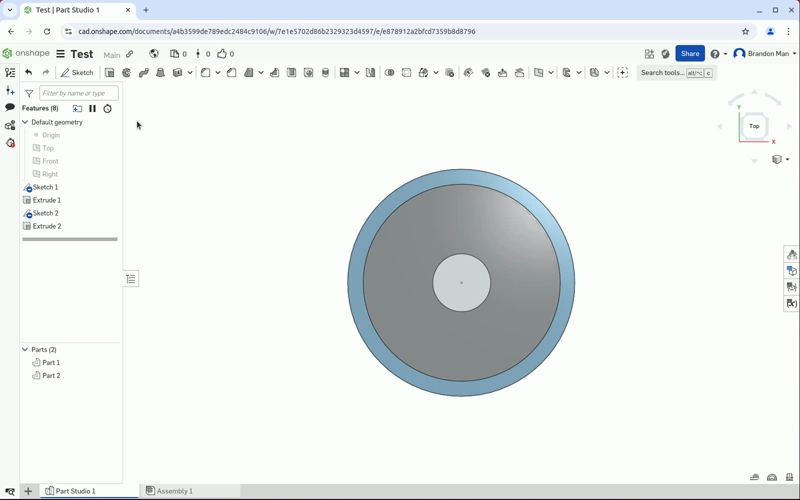
key(up, 3)
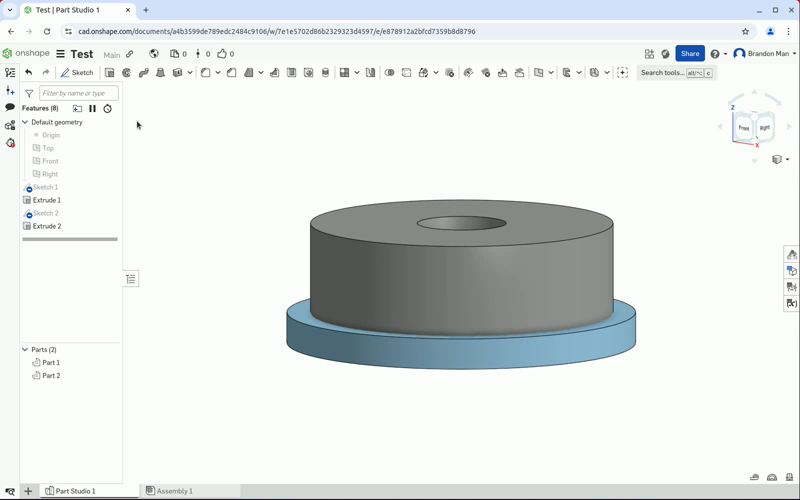
key(left, 3)
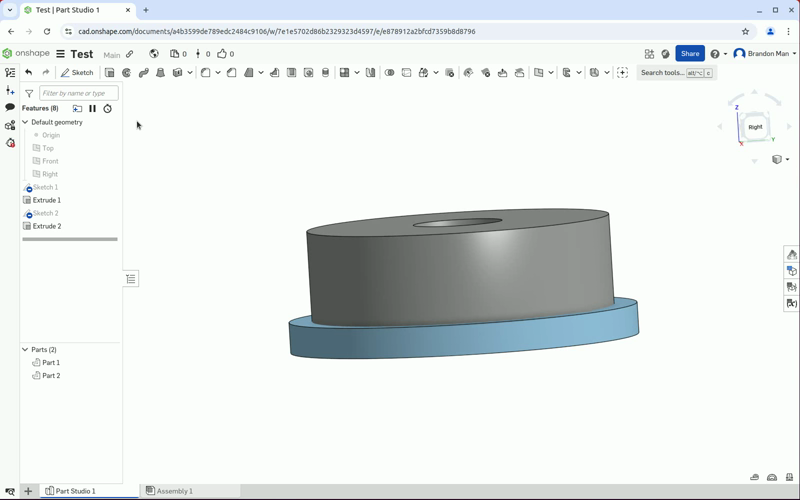
key(right, 3)
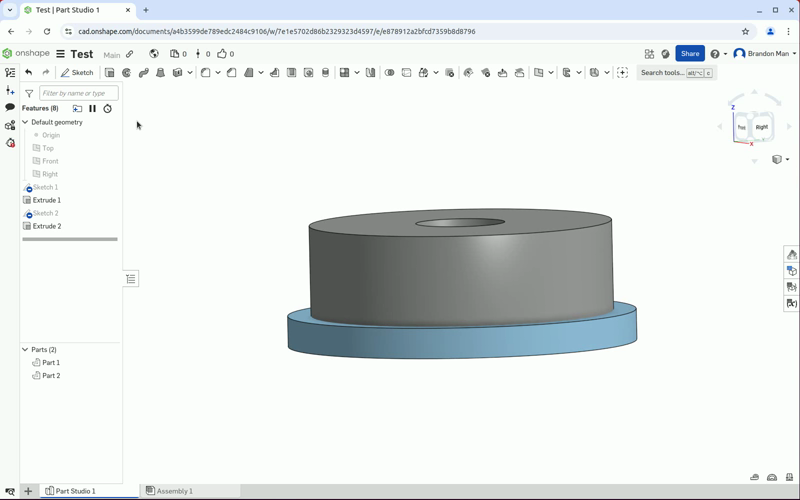
key(down, 3)
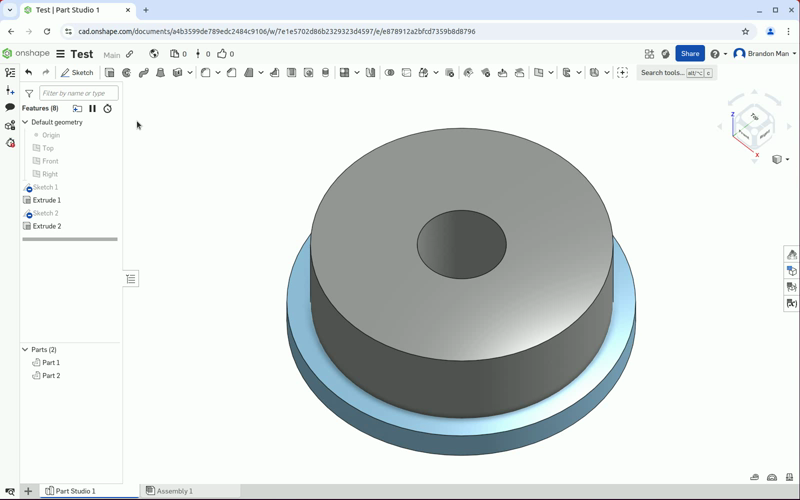
mouse_move(73, 189)
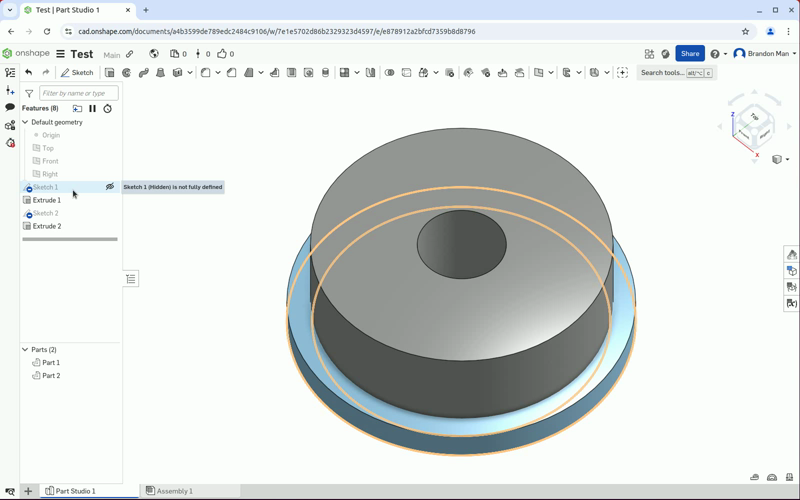
click(73, 189)